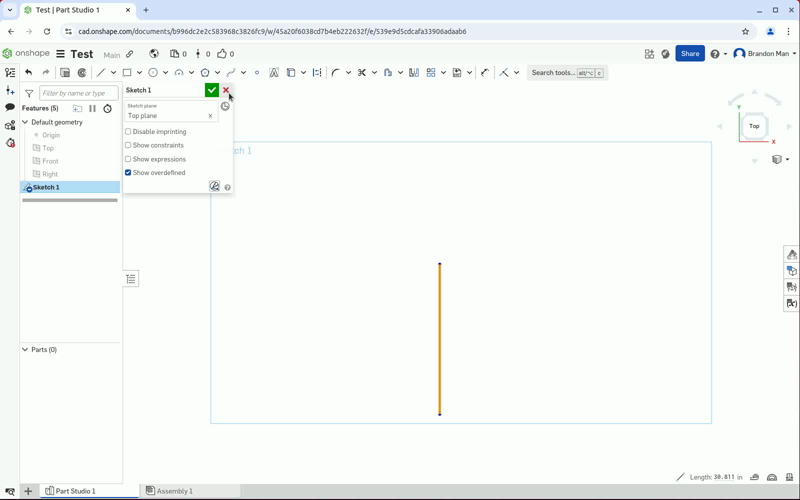
key(shift+h)
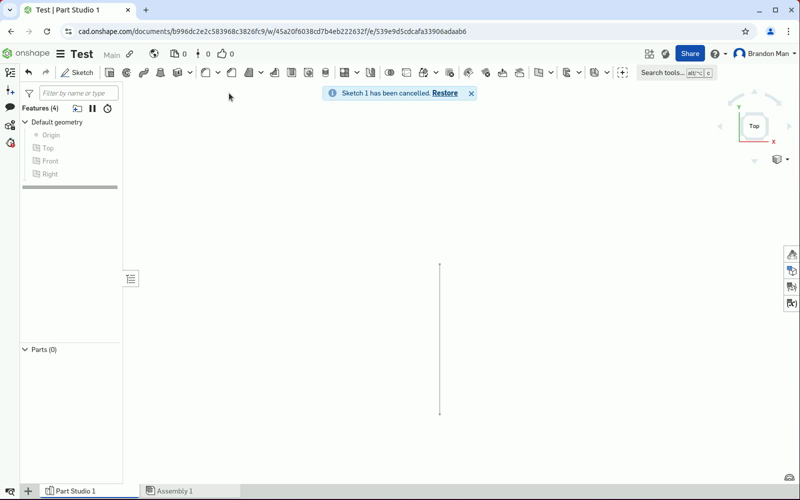
mouse_move(73, 352)
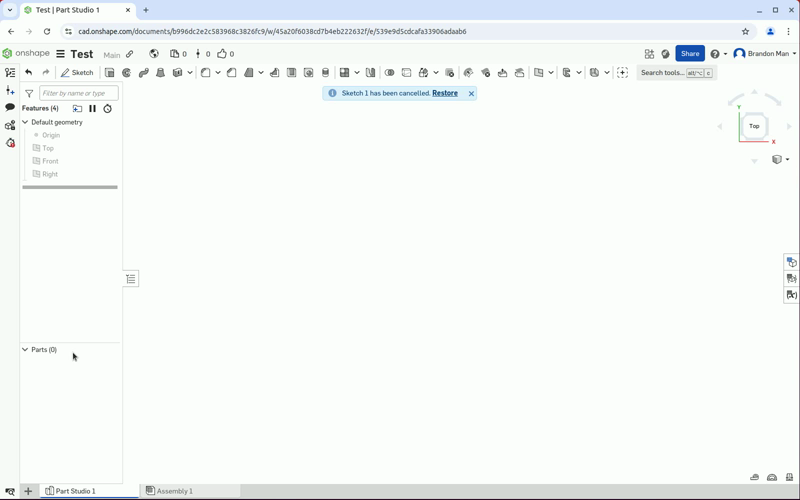
key(y)
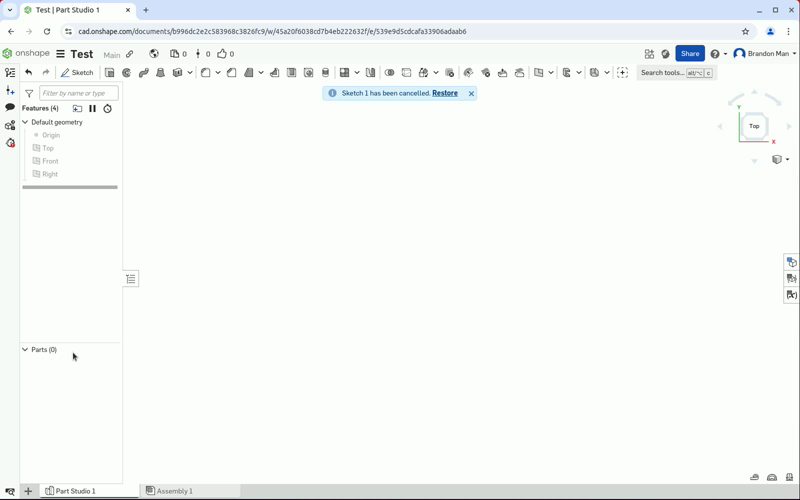
key(shift+p)
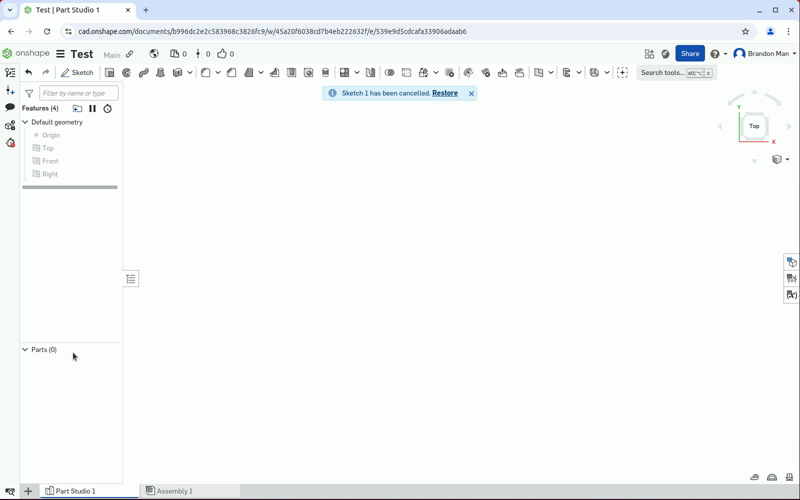
key(space)
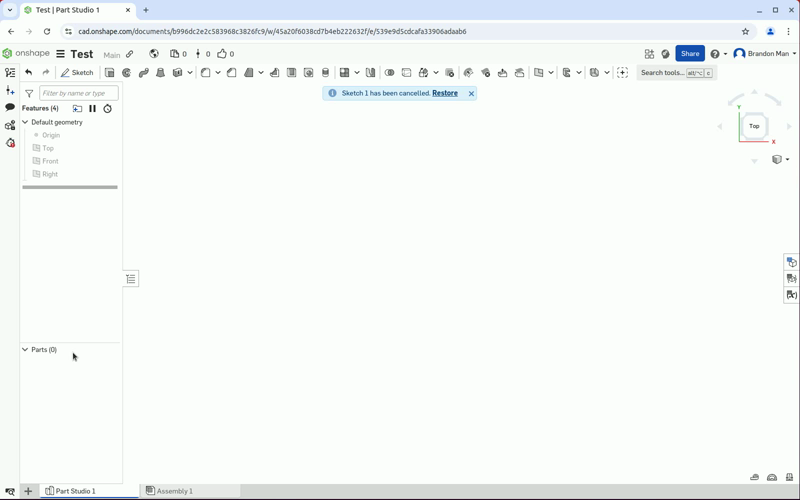
key_down(shift)
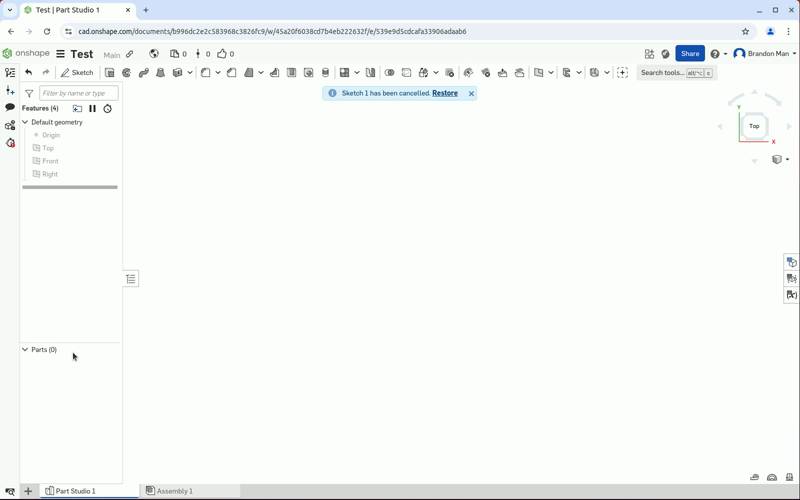
key(up)
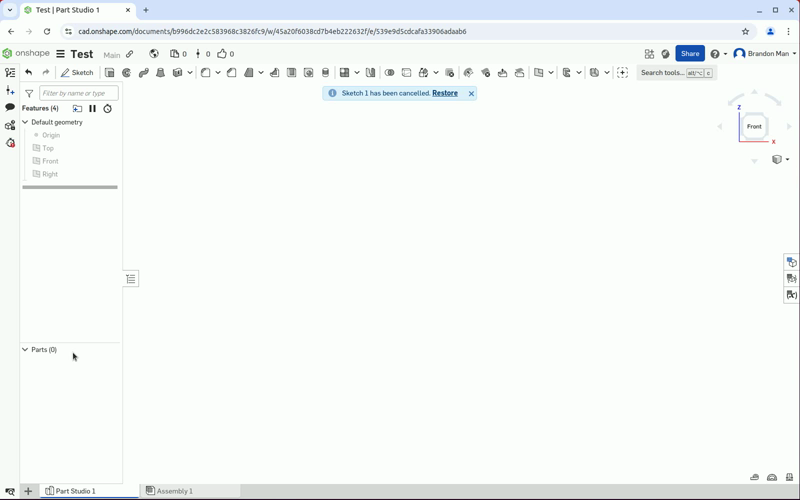
key_up(shift)
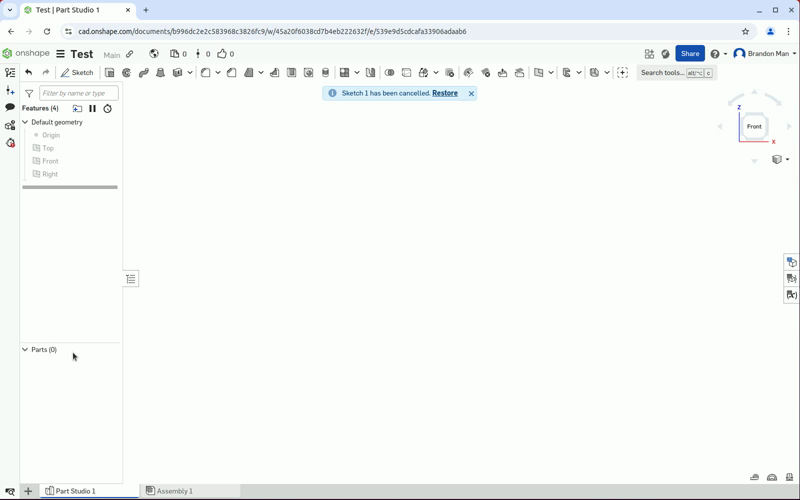
mouse_move(73, 352)
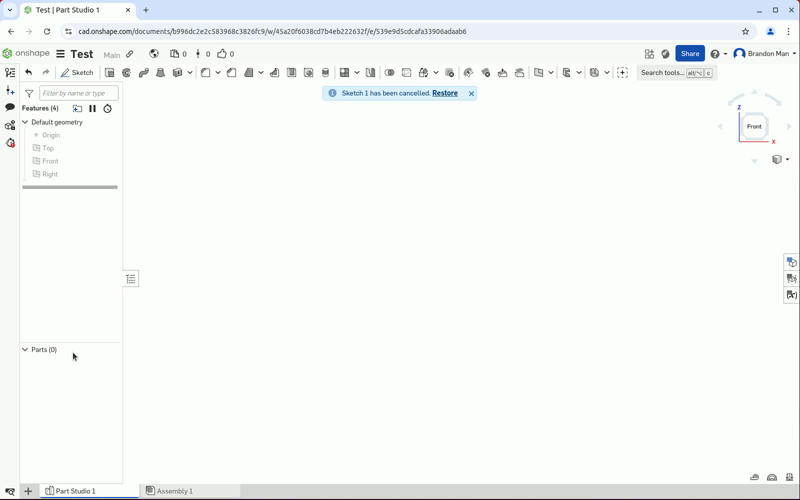
key(shift+y)
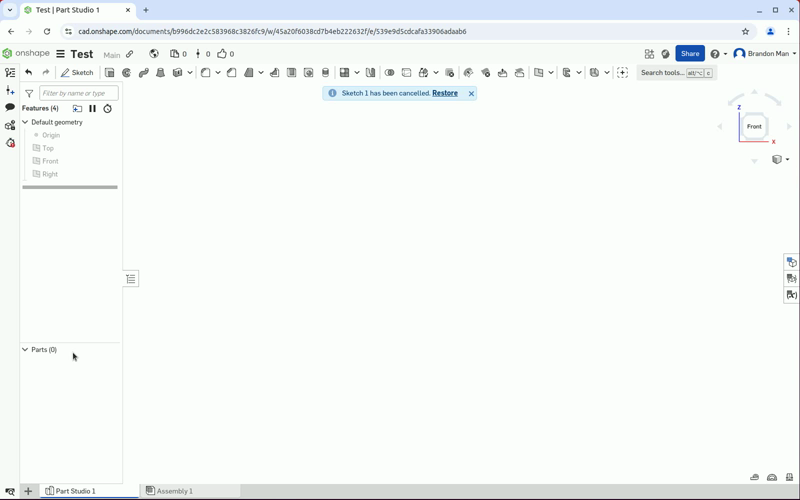
key(shift+s)
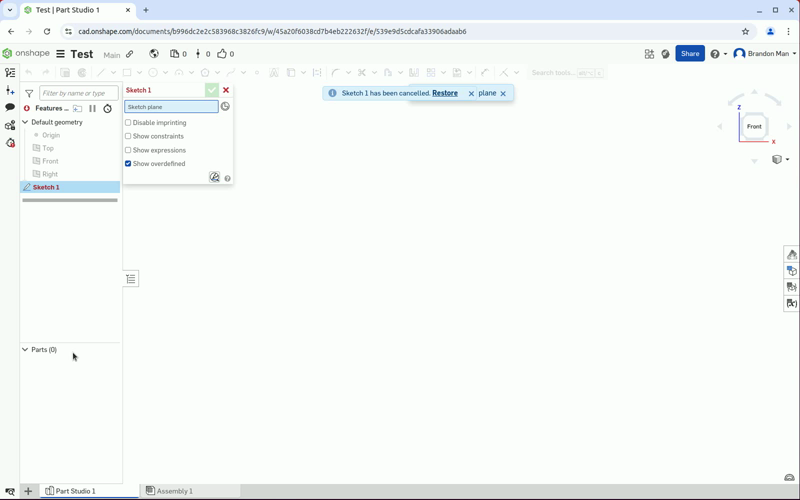
mouse_move(73, 163)
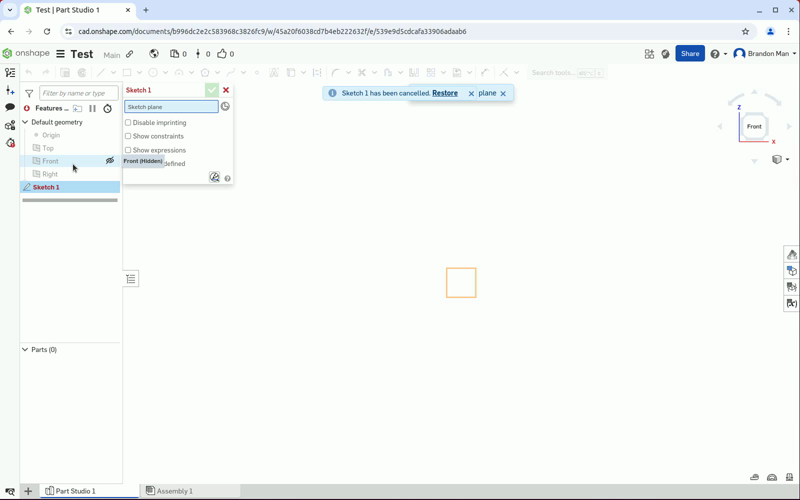
click(73, 163)
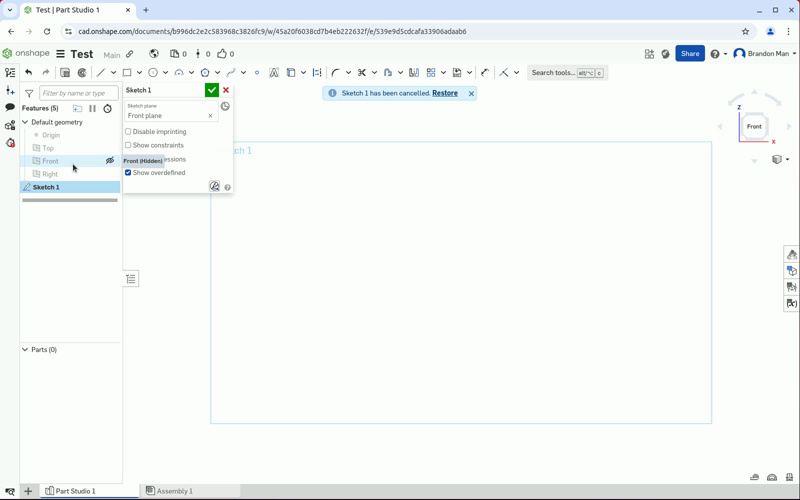
mouse_move(73, 352)
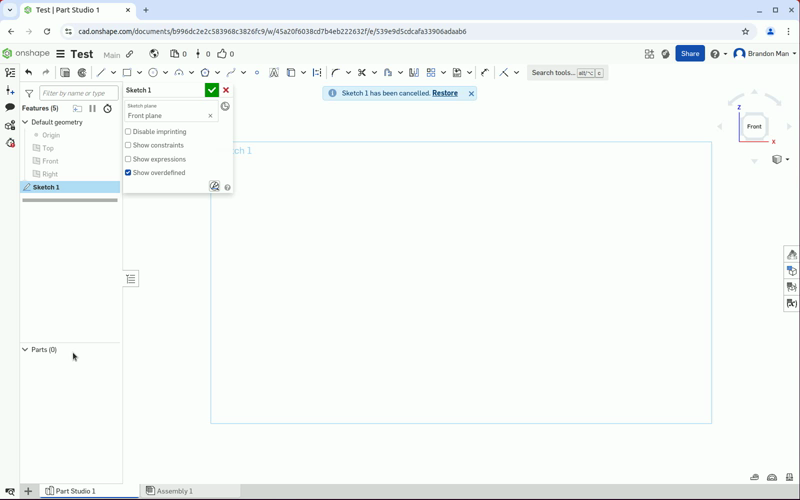
key(y)
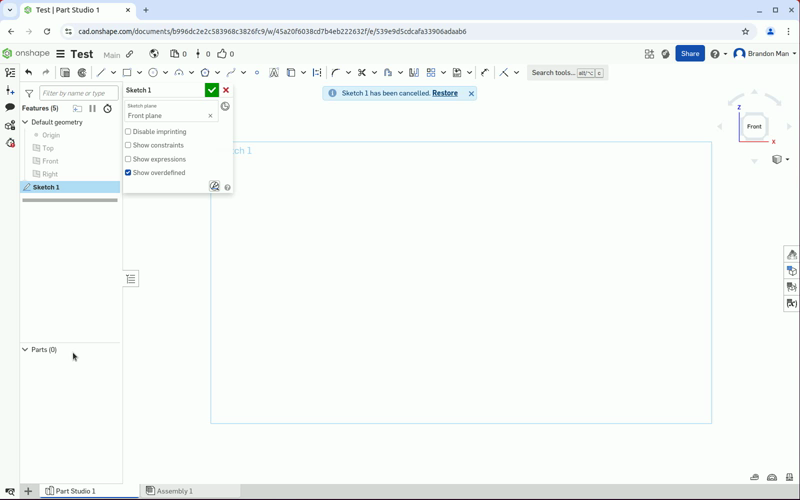
key(c)
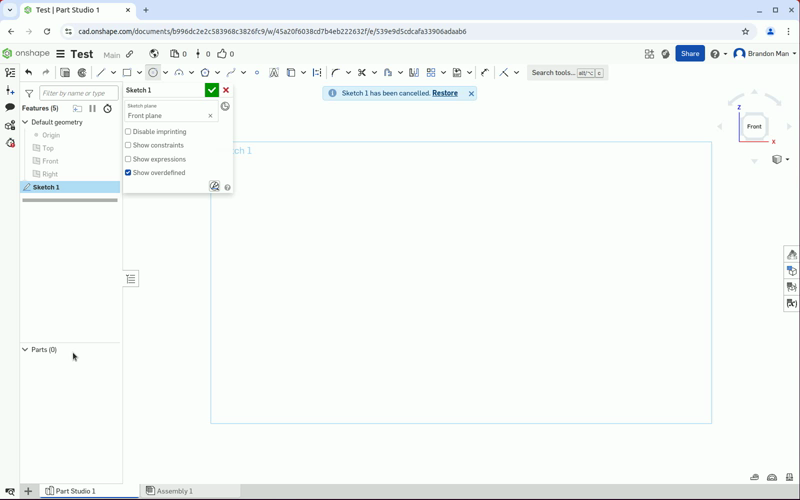
key_down(shift)
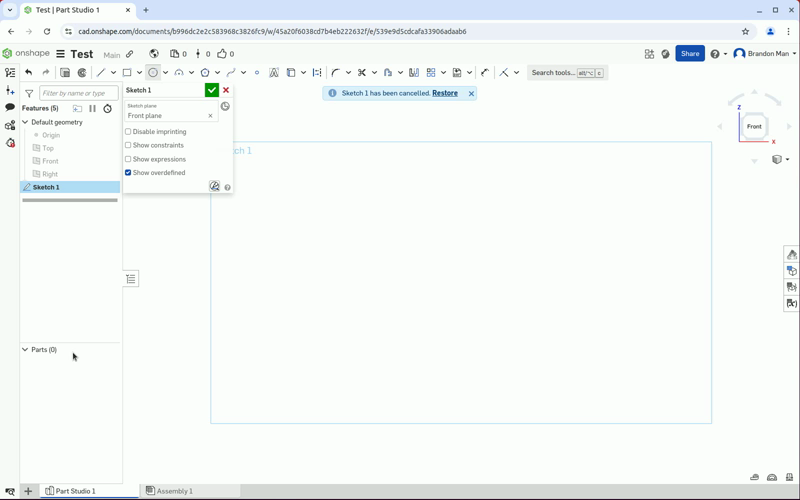
mouse_move(460, 282)
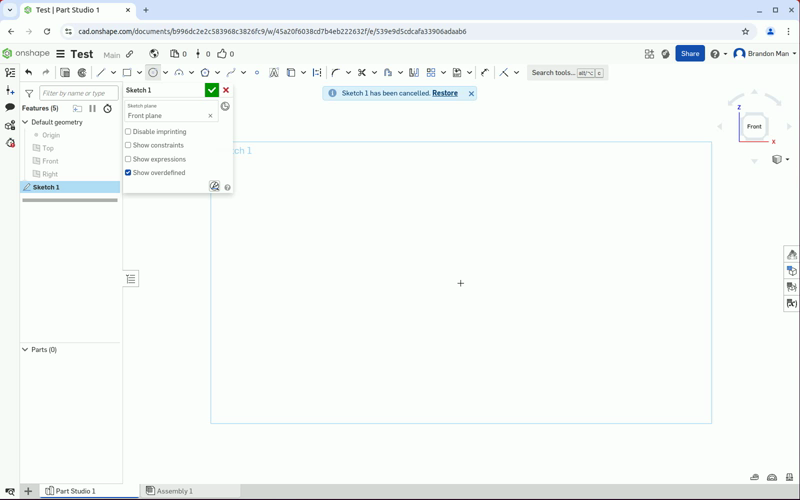
click(460, 282)
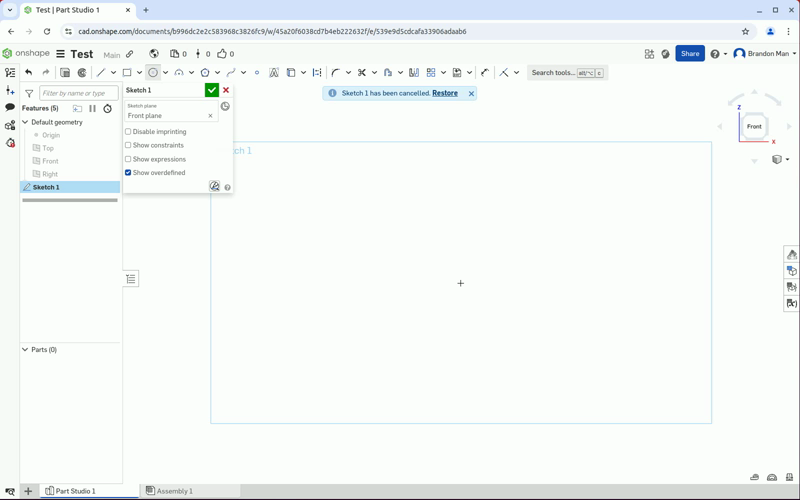
key_up(shift)
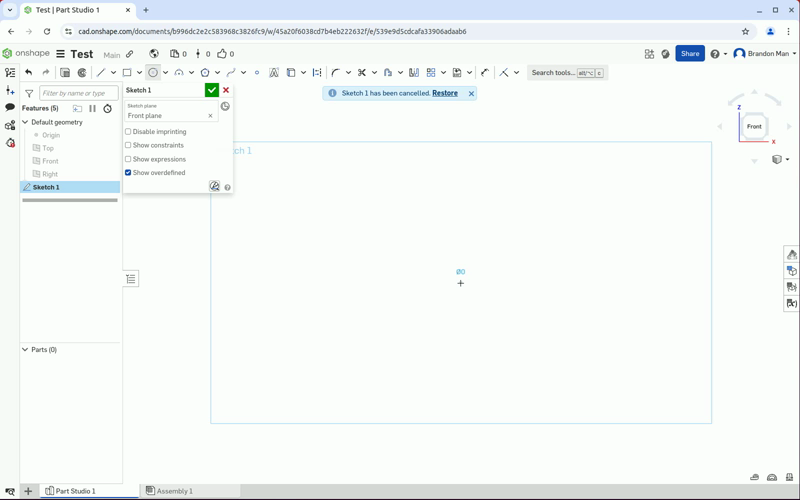
mouse_move(562, 282)
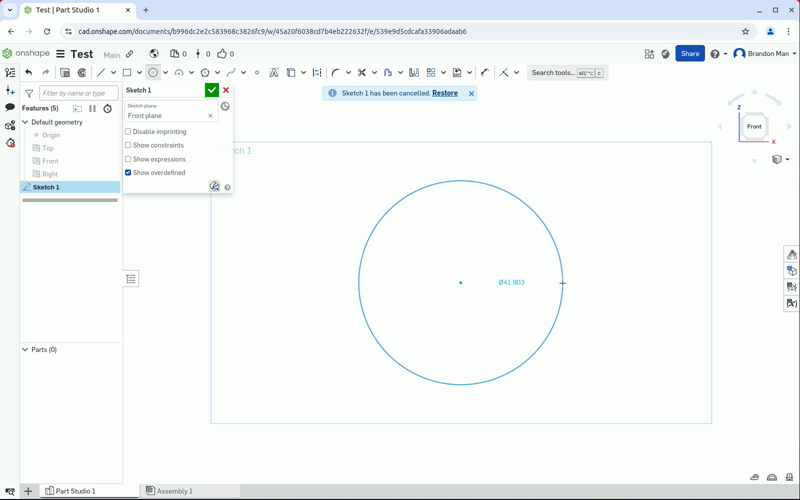
click(562, 282)
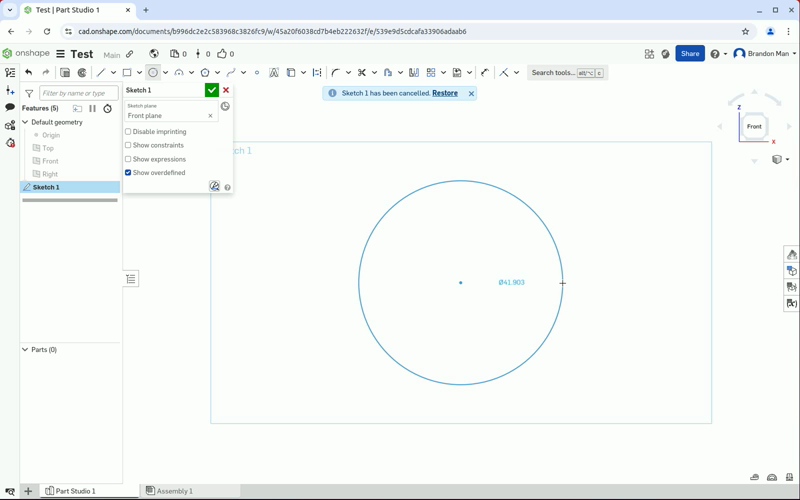
key(esc)
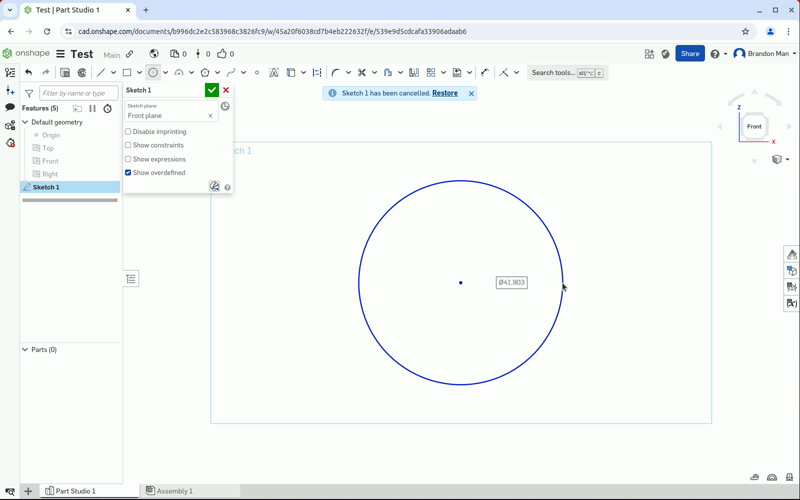
mouse_move(436, 346)
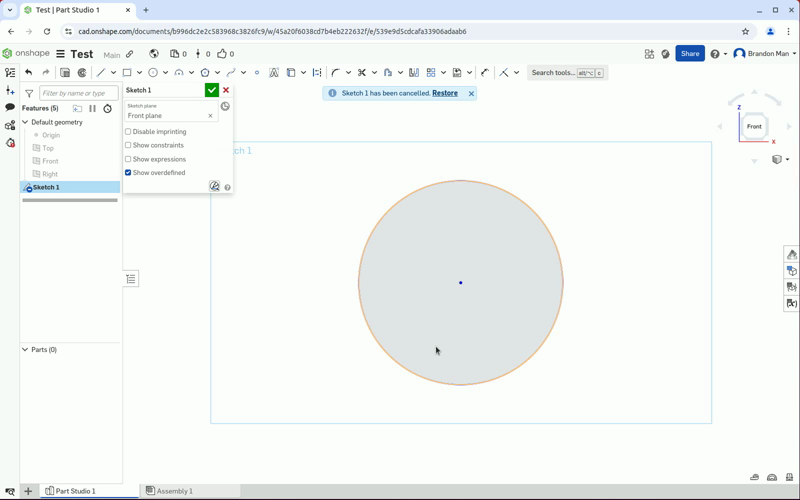
click(436, 346)
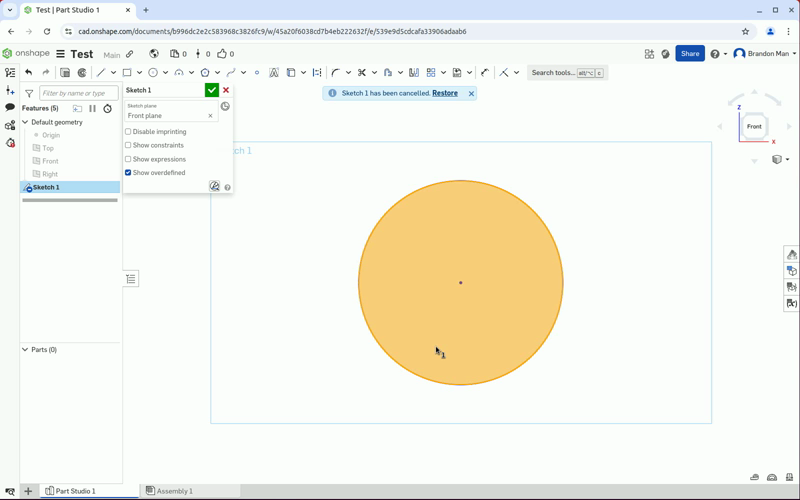
mouse_move(73, 352)
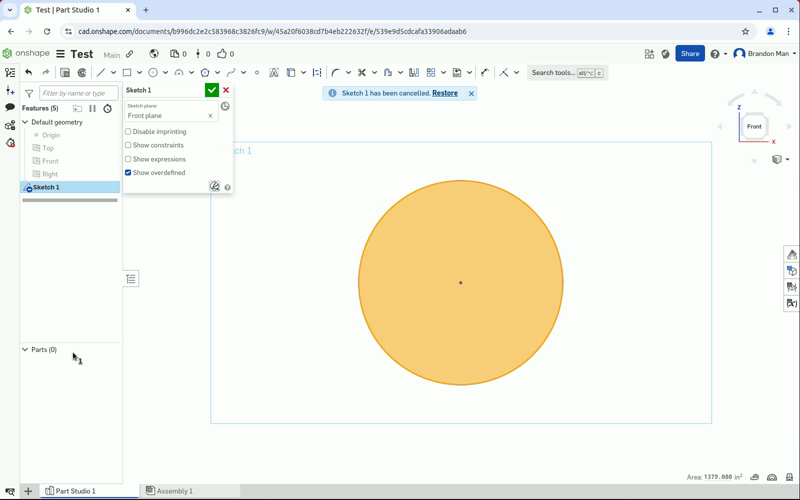
key(shift+y)
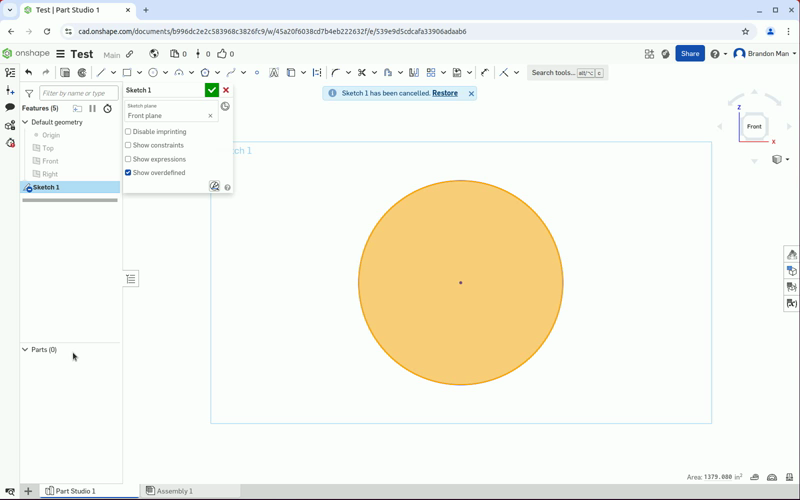
key(shift+e)
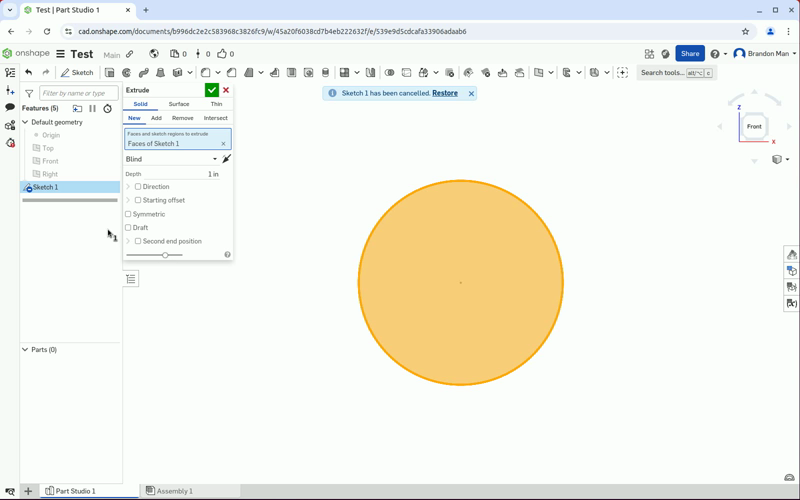
mouse_move(143, 106)
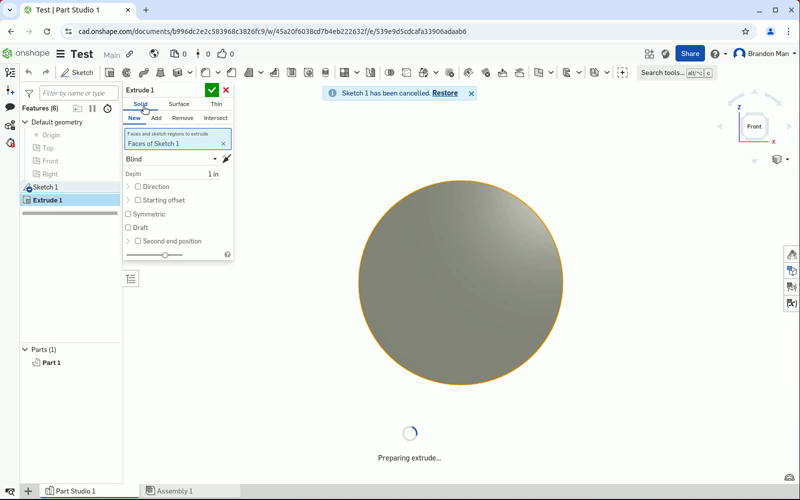
click(143, 106)
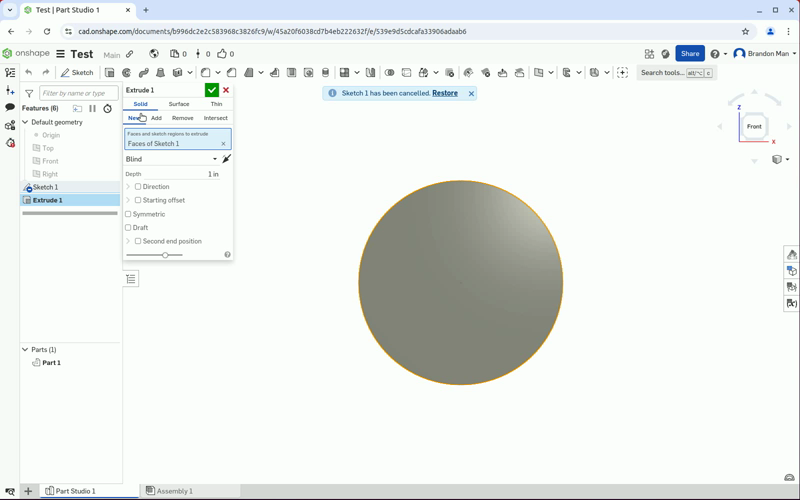
mouse_move(137, 120)
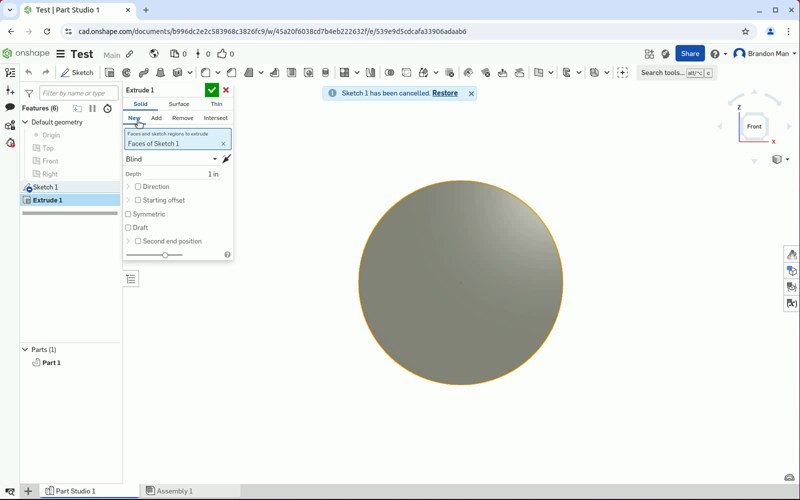
click(137, 120)
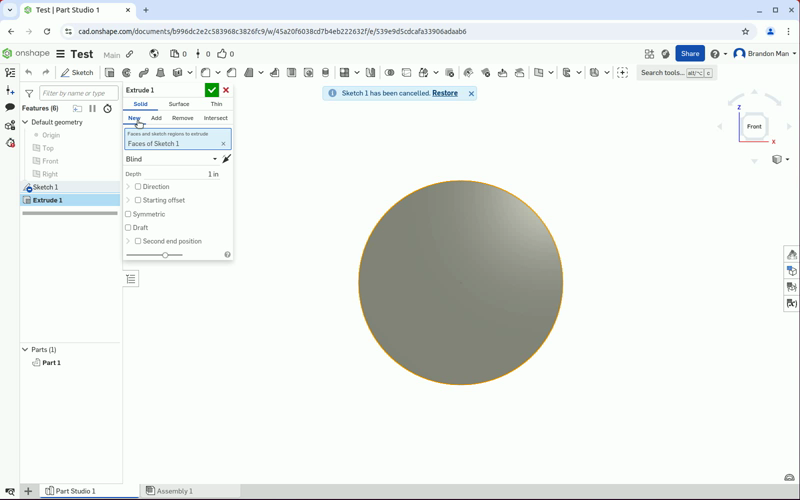
key(tab, 4)
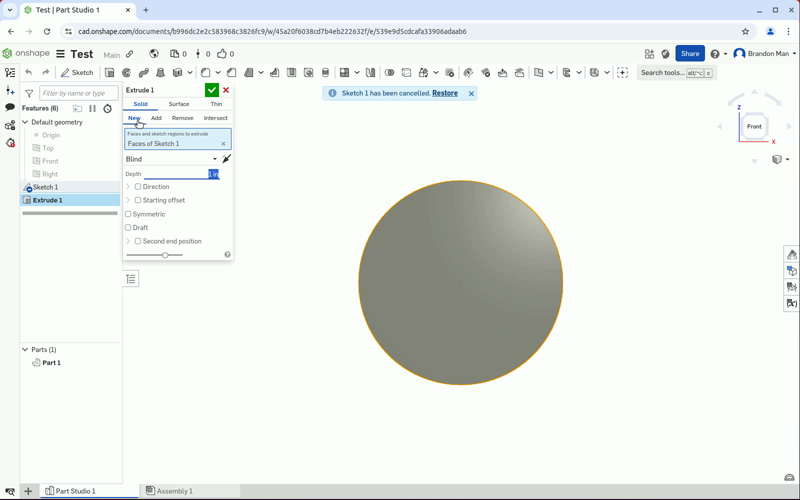
text(-23.108)
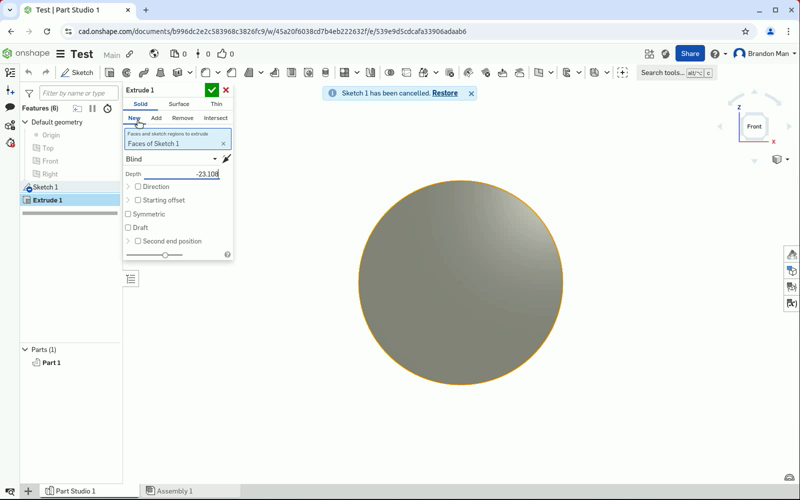
key(enter)
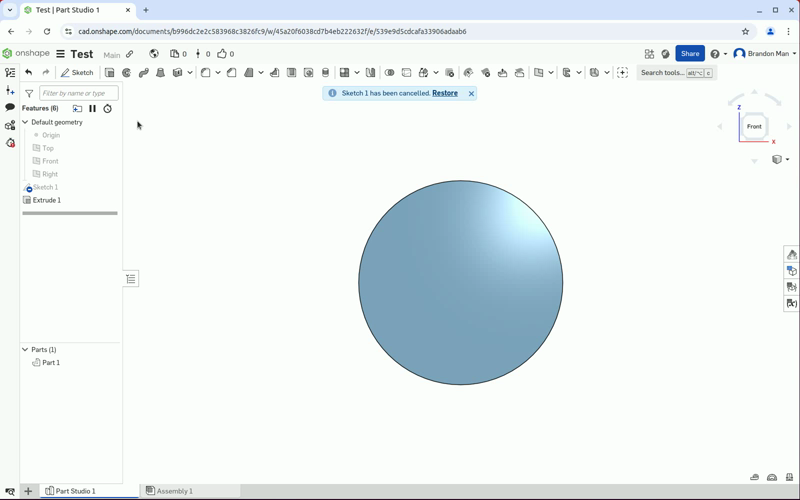
key(shift+h)
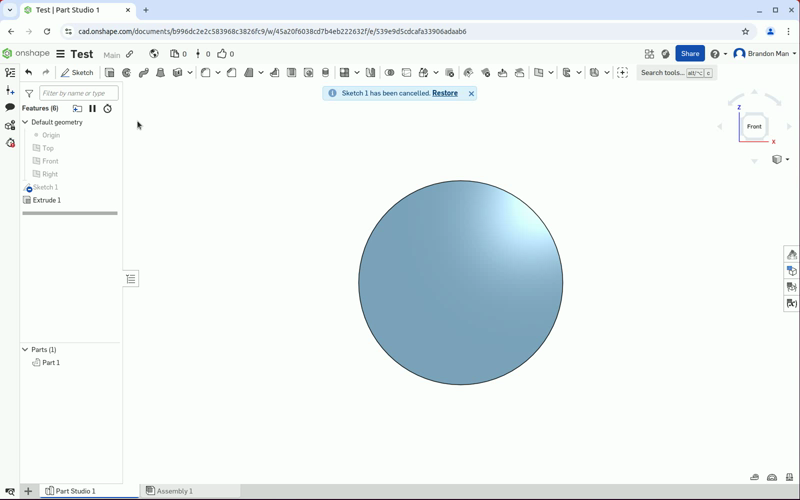
key(shift+h)
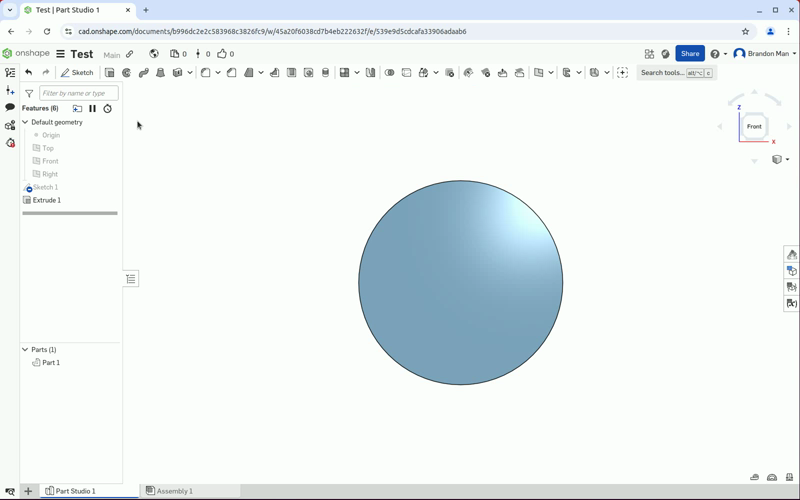
mouse_move(73, 189)
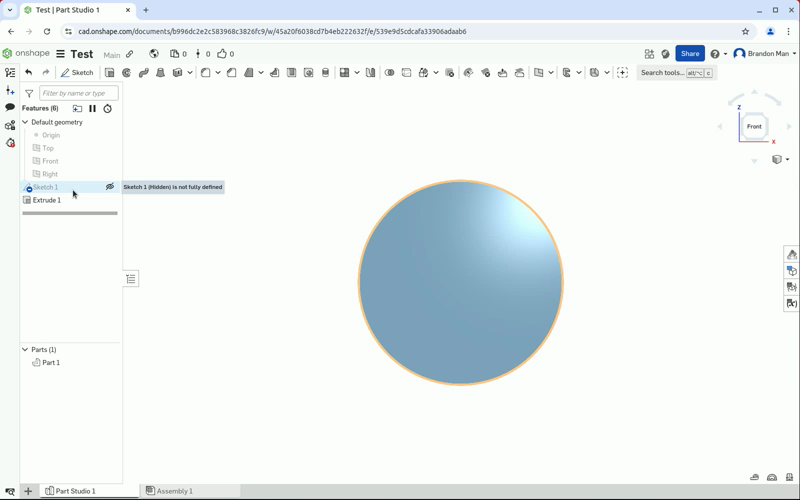
click(73, 189)
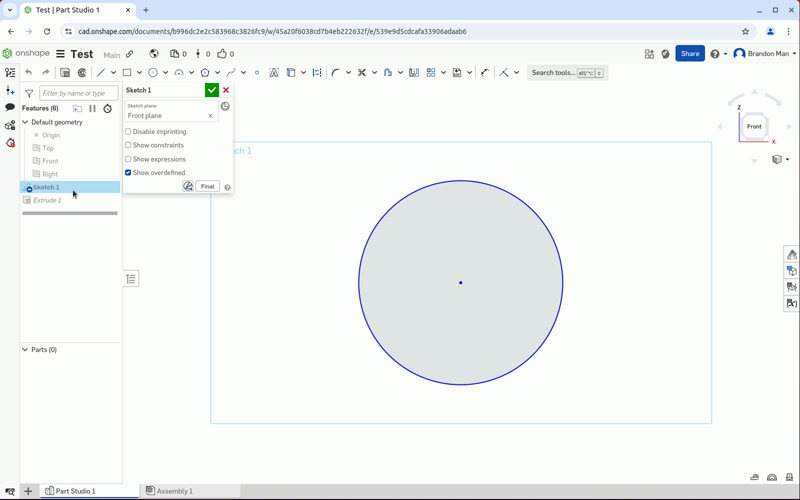
mouse_move(229, 92)
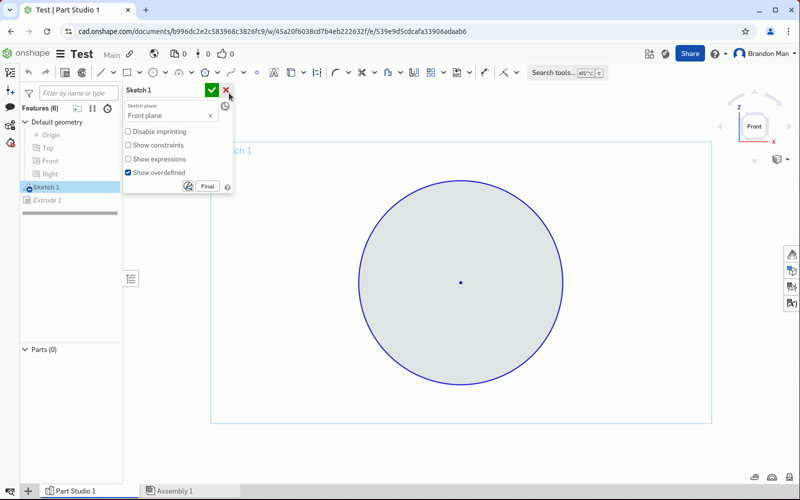
click(229, 92)
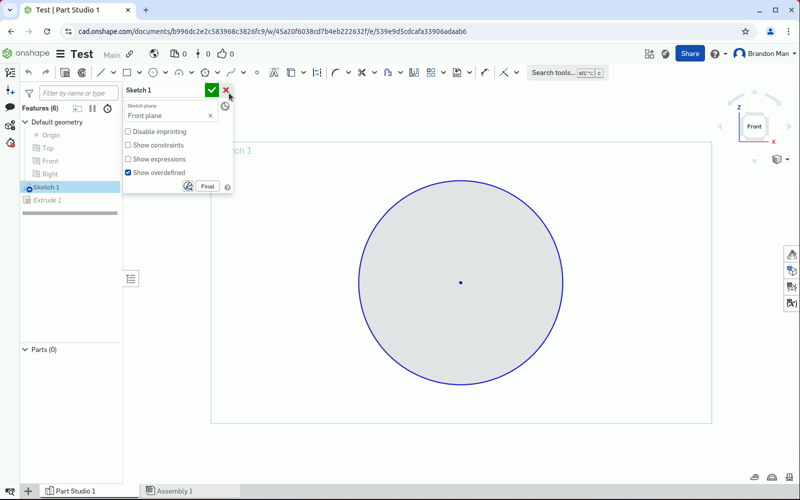
key(shift+s)
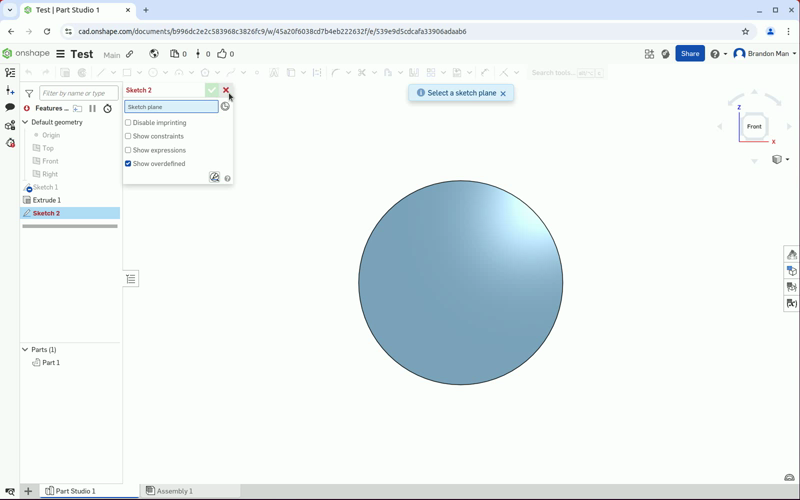
mouse_move(73, 163)
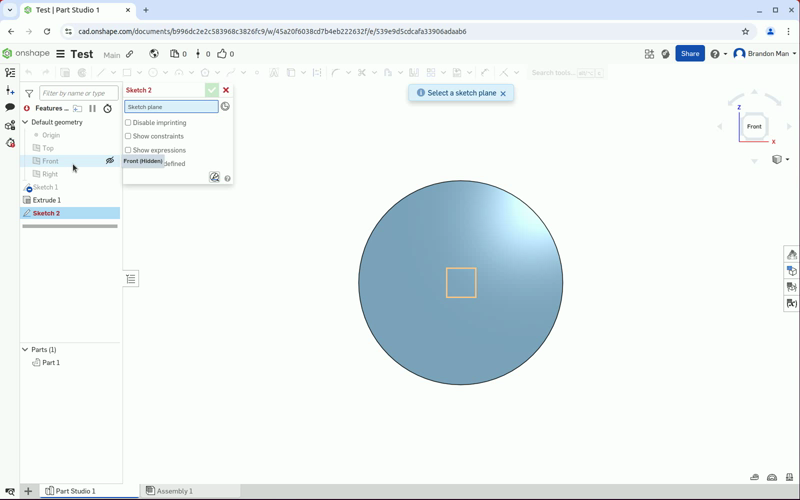
click(73, 163)
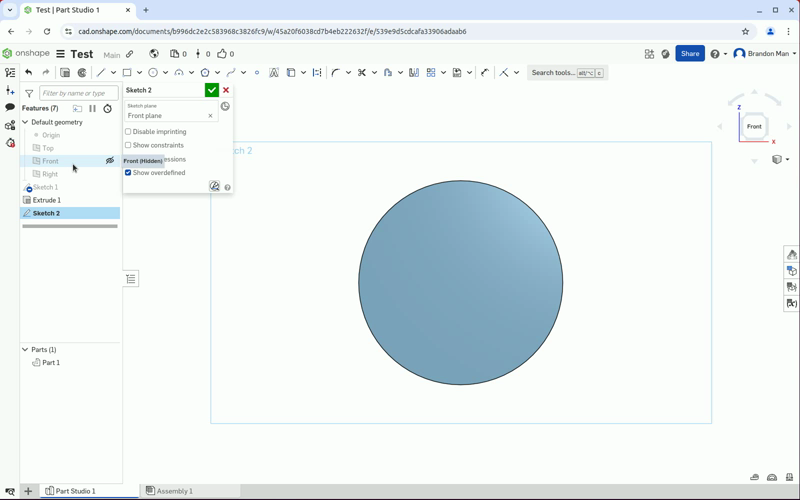
mouse_move(73, 352)
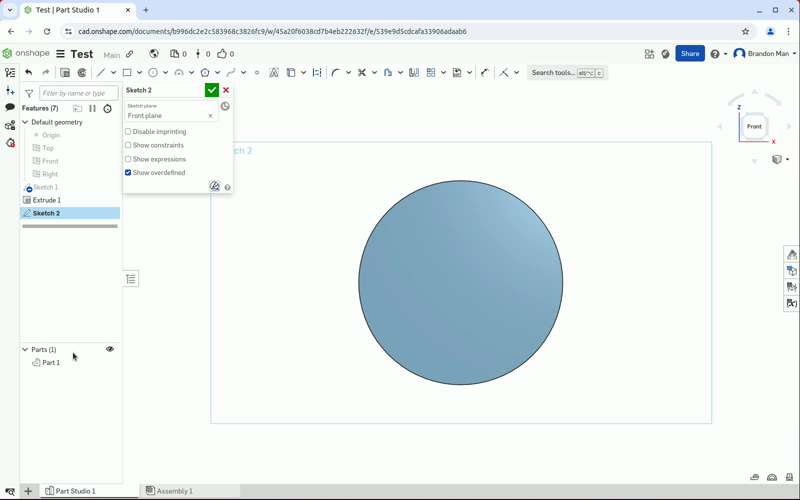
key(y)
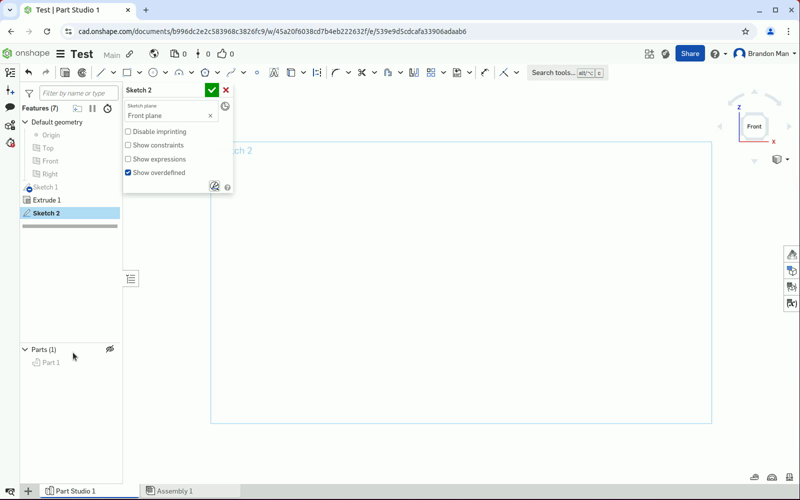
key(c)
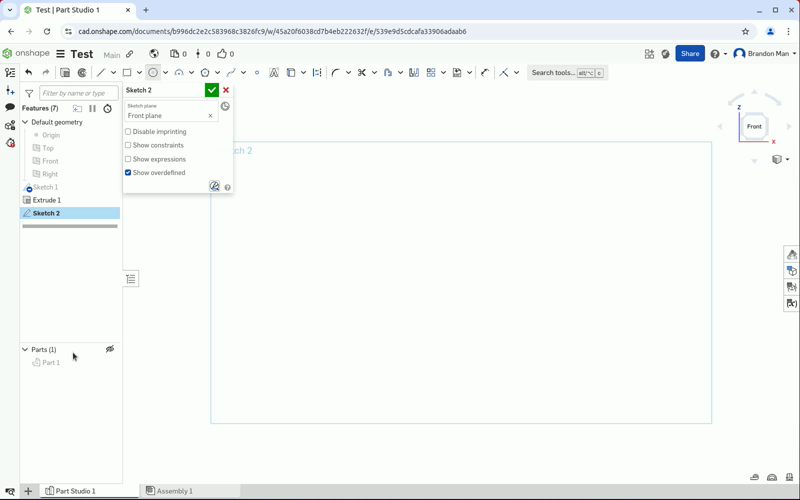
key_down(shift)
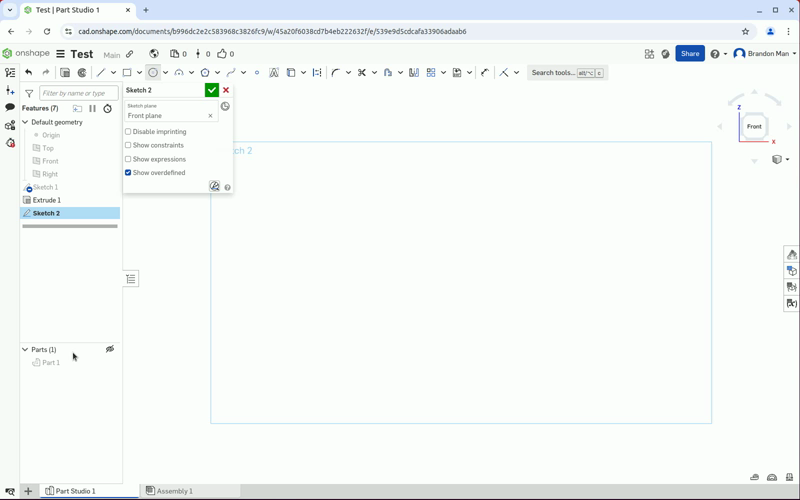
mouse_move(461, 282)
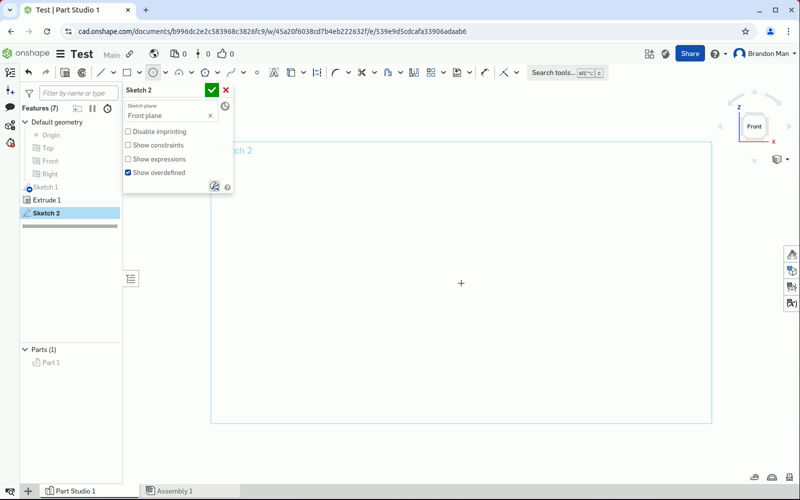
click(461, 282)
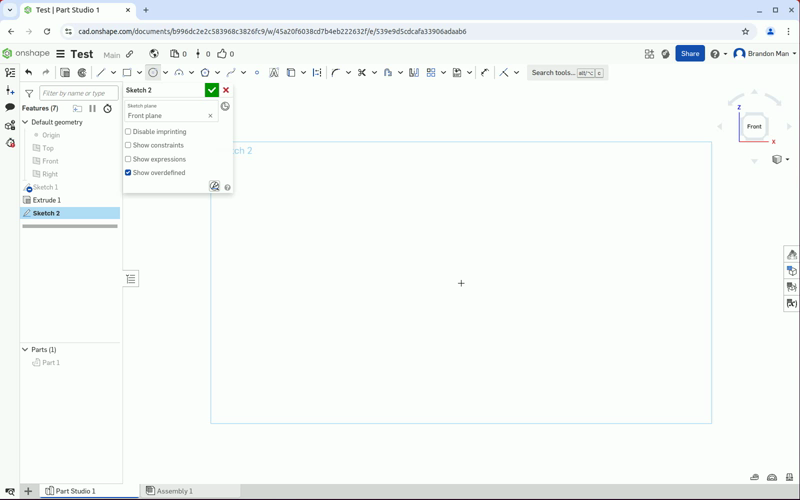
key_up(shift)
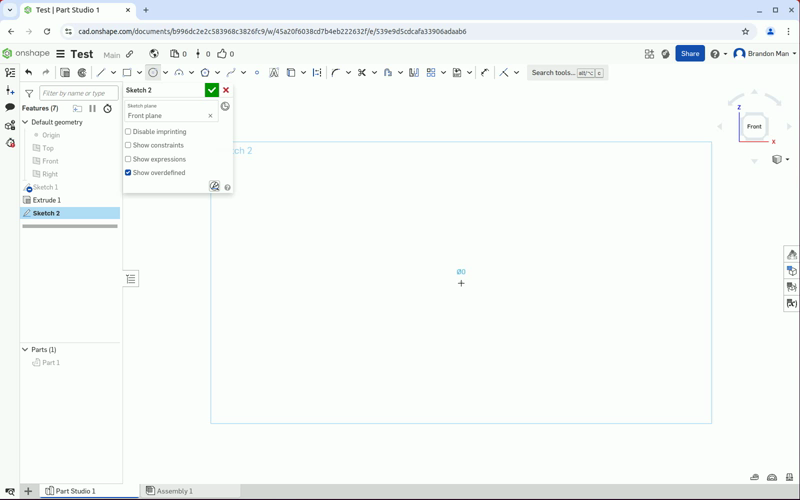
mouse_move(545, 282)
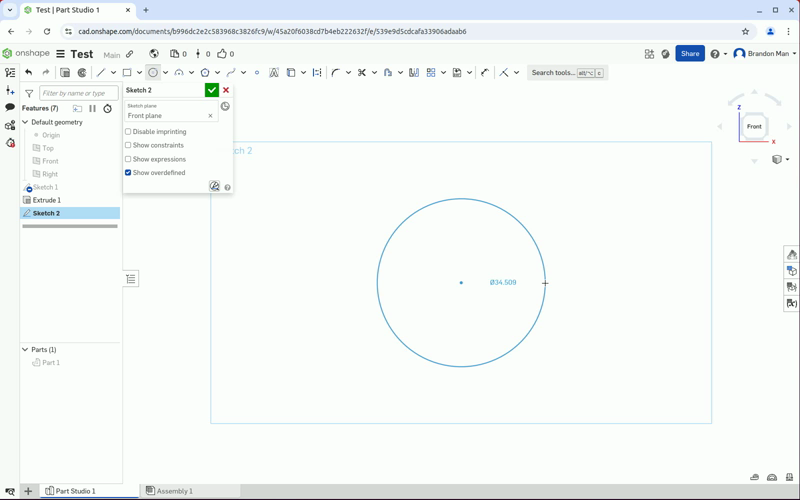
click(545, 282)
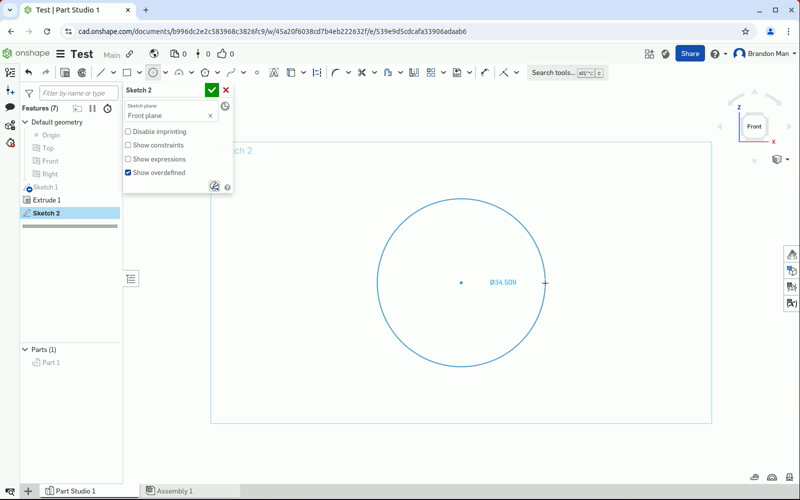
key(esc)
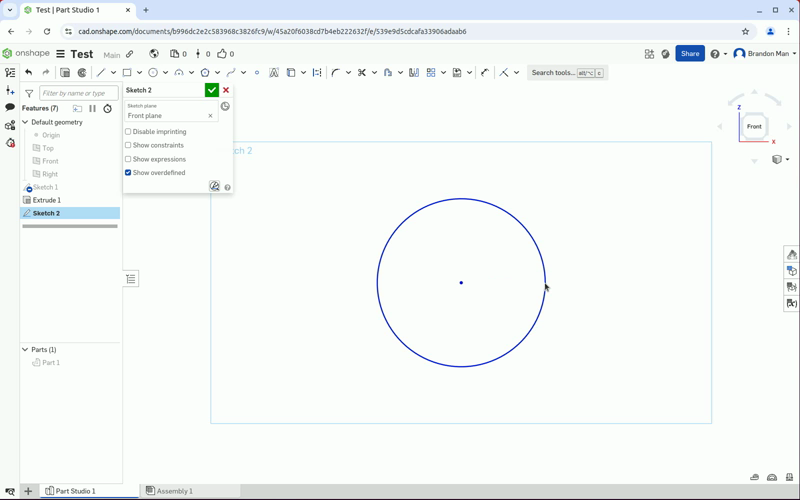
mouse_move(434, 256)
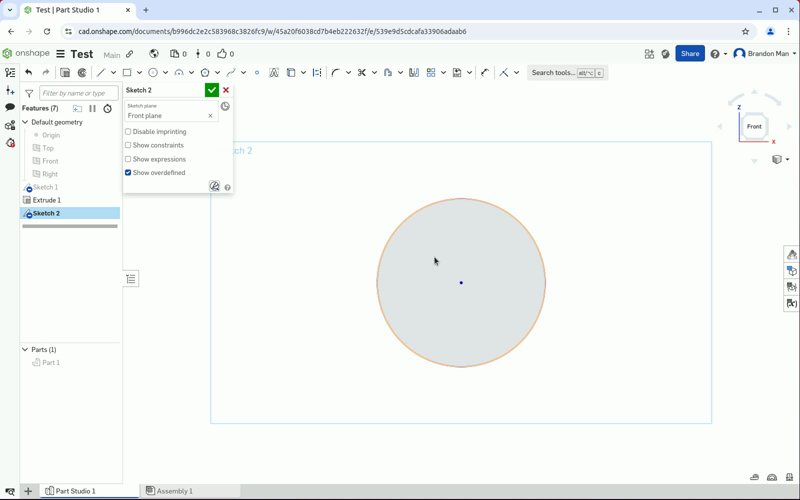
click(434, 256)
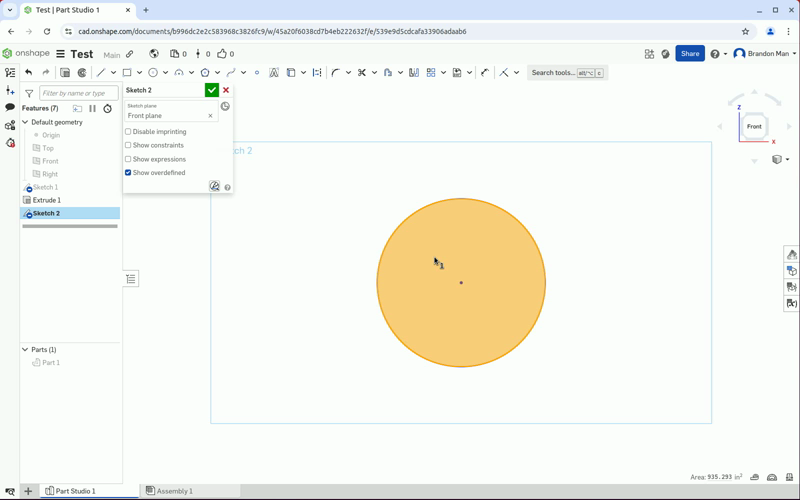
mouse_move(73, 352)
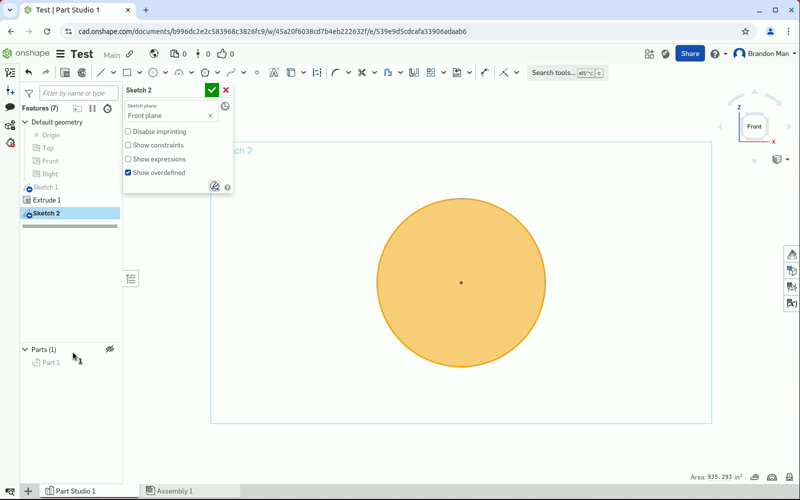
key(shift+y)
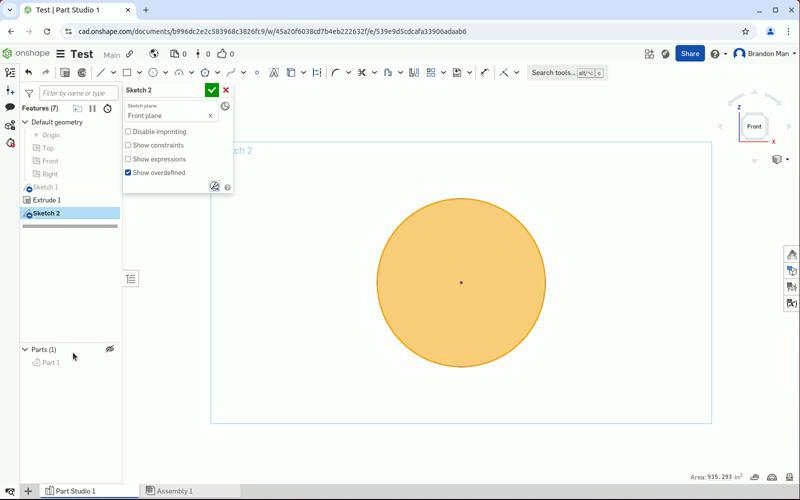
key(shift+e)
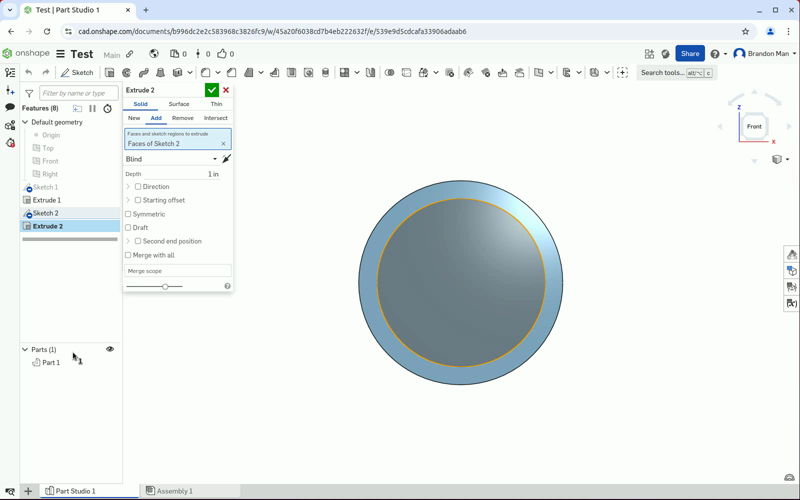
mouse_move(143, 106)
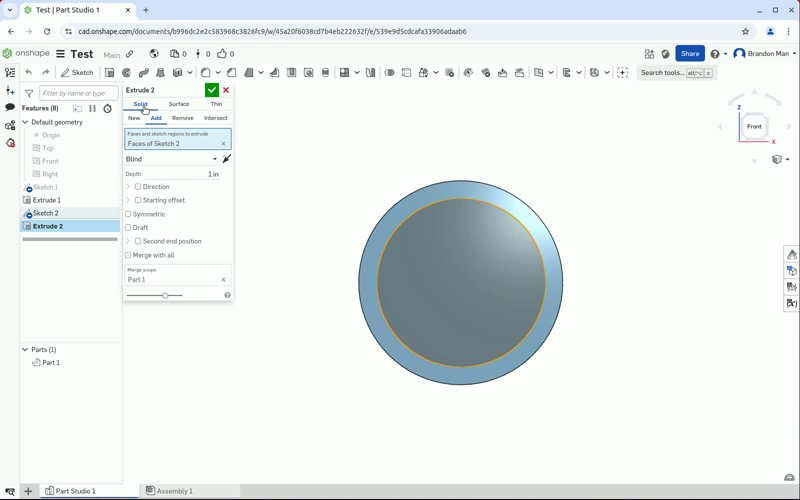
click(143, 106)
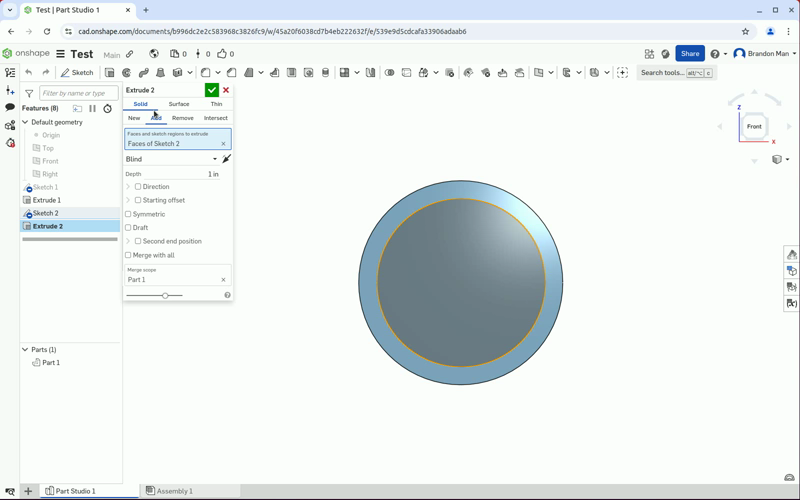
mouse_move(186, 120)
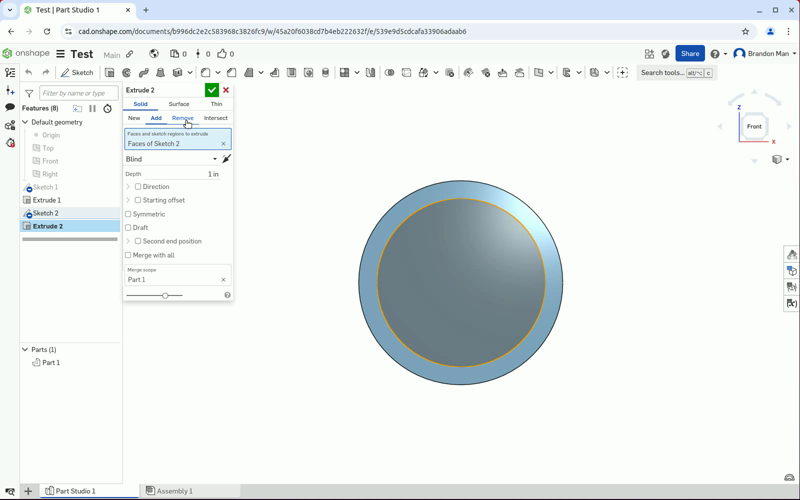
click(186, 120)
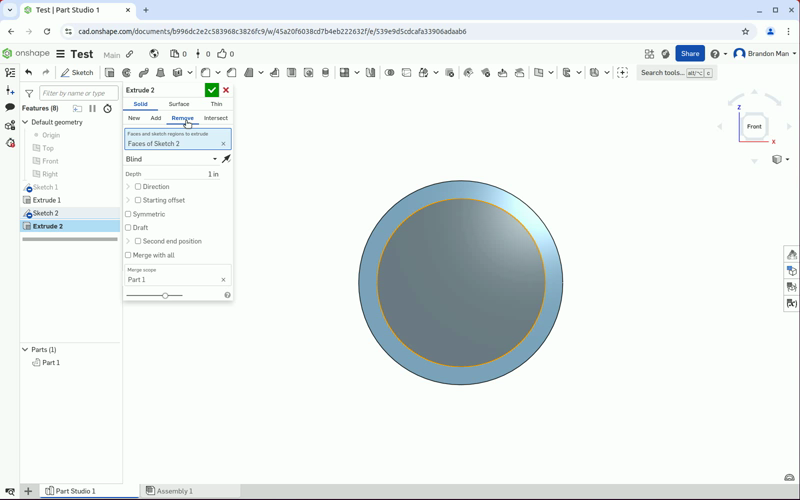
key(tab, 4)
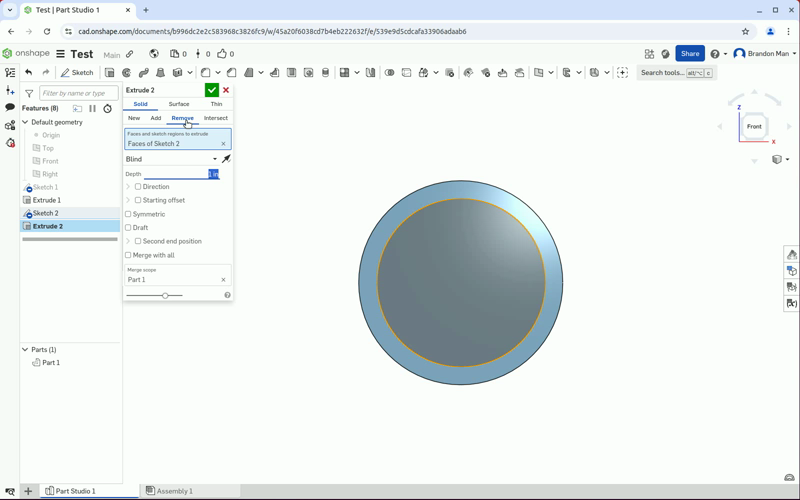
text(23.108)
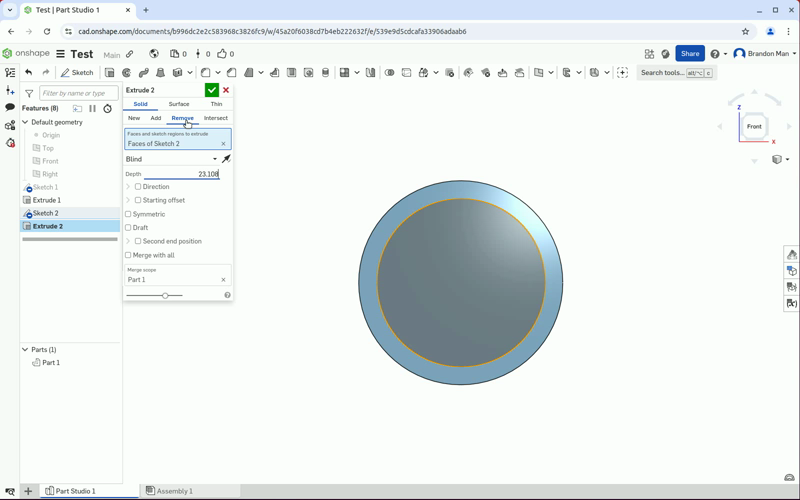
key(tab, 6)
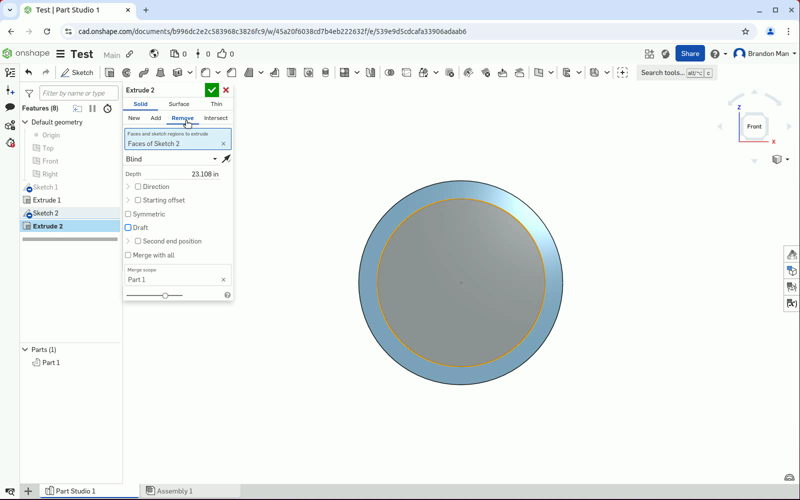
key(space)
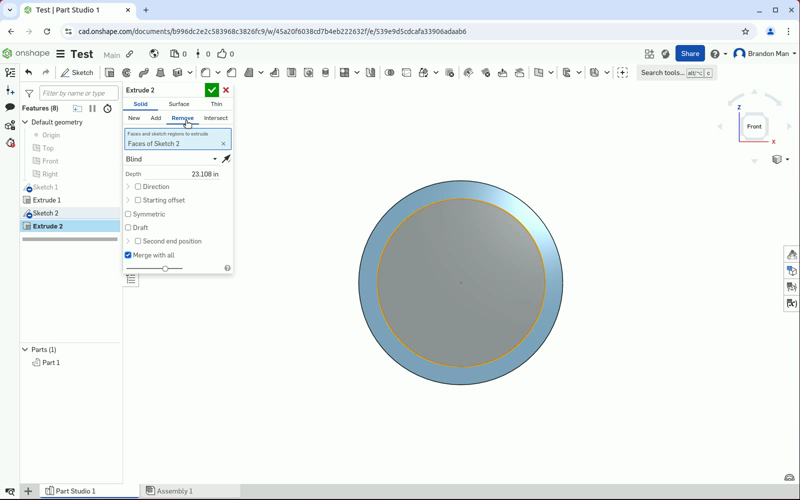
key(enter)
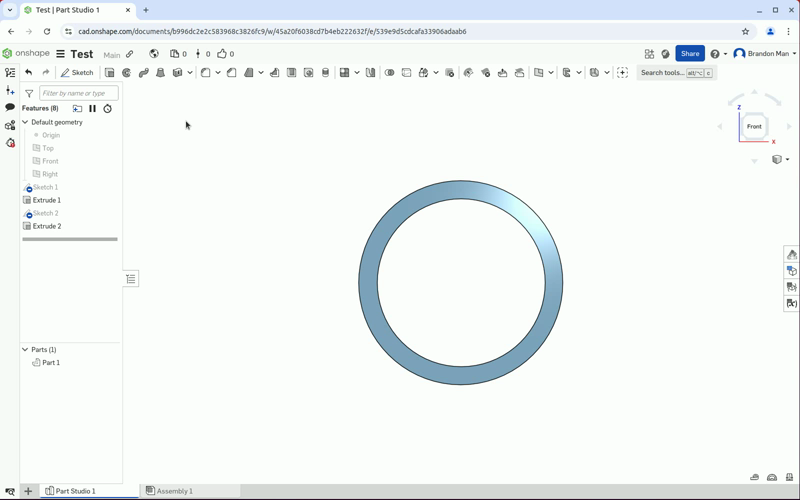
key(shift+h)
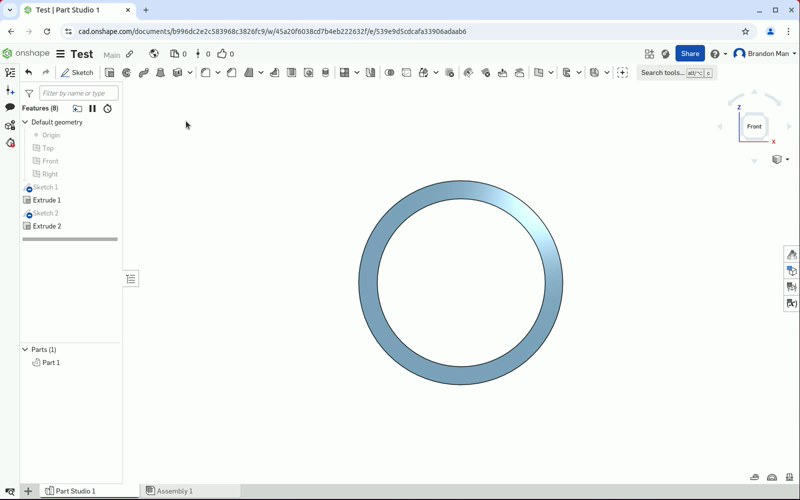
key(shift+h)
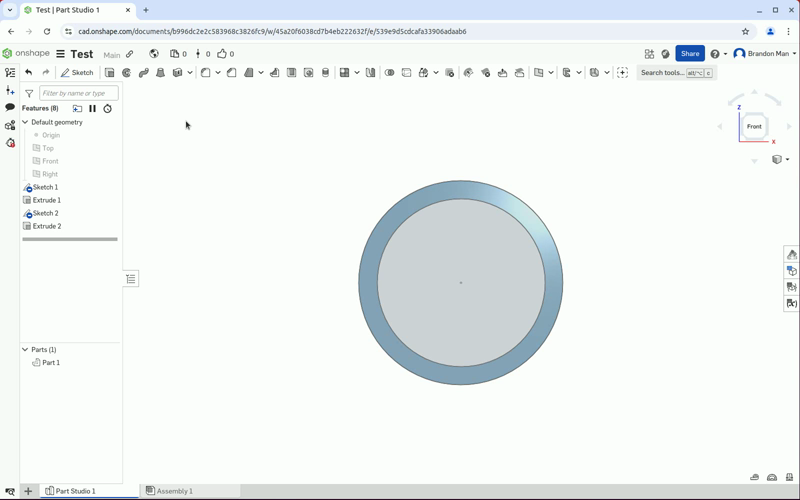
key(shift+7)
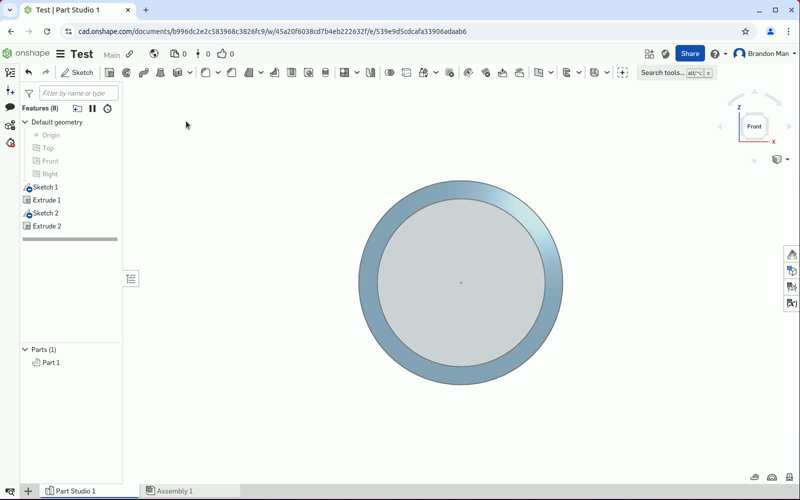
key(left, 2)
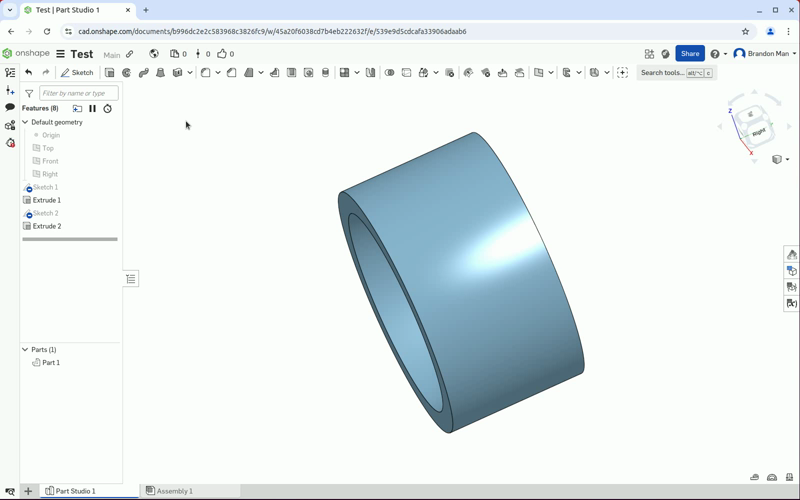
key(down, 2)
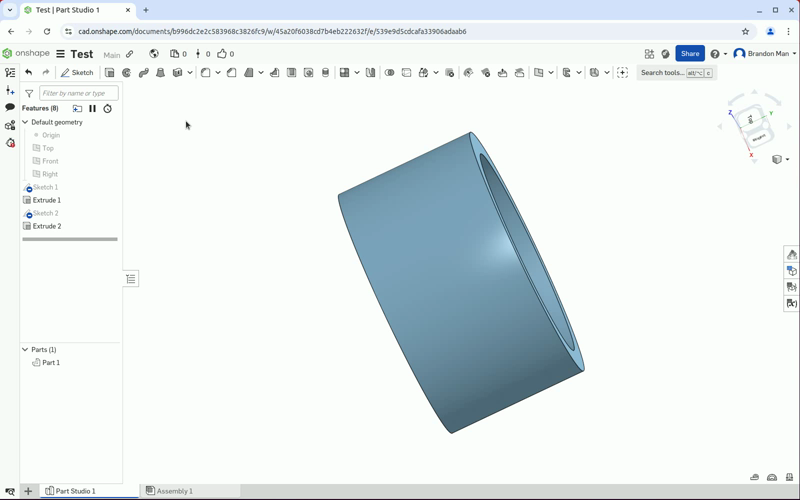
key(up, 2)
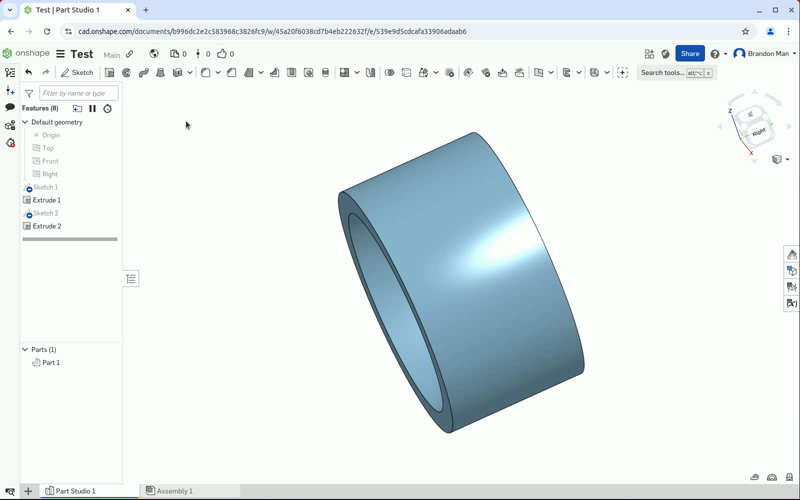
key(right, 2)
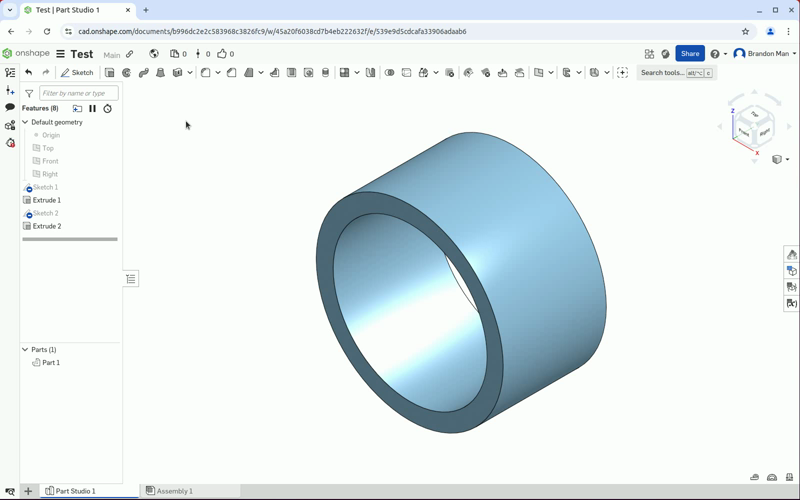
mouse_move(73, 189)
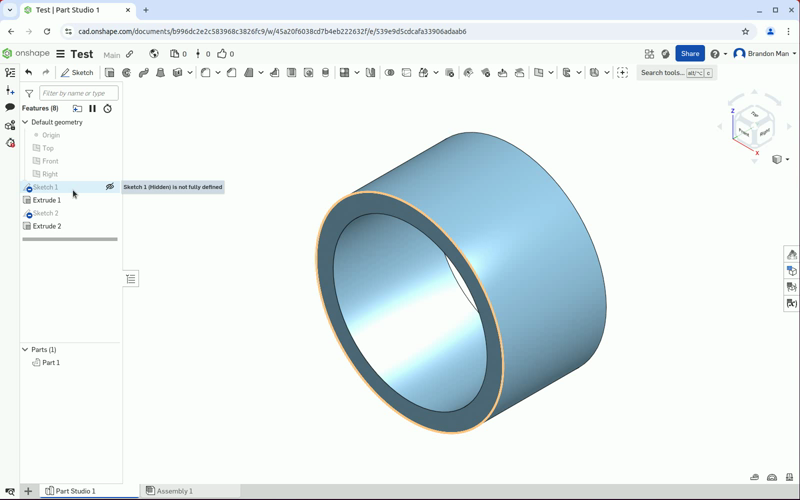
click(73, 189)